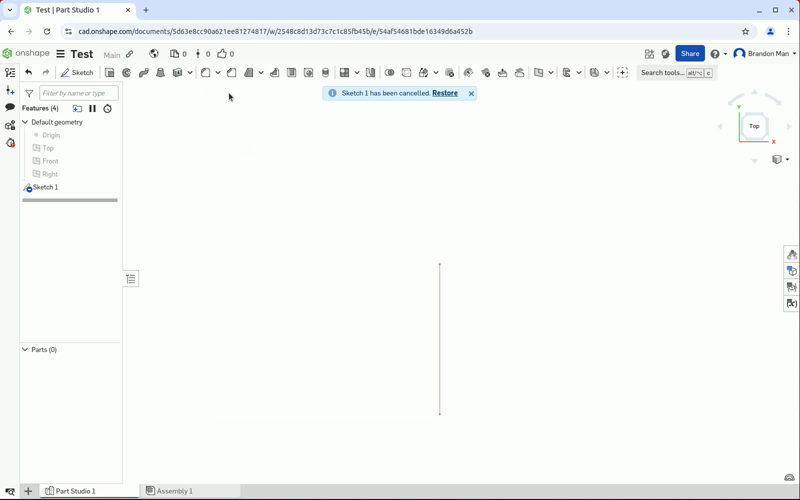
key(shift+h)
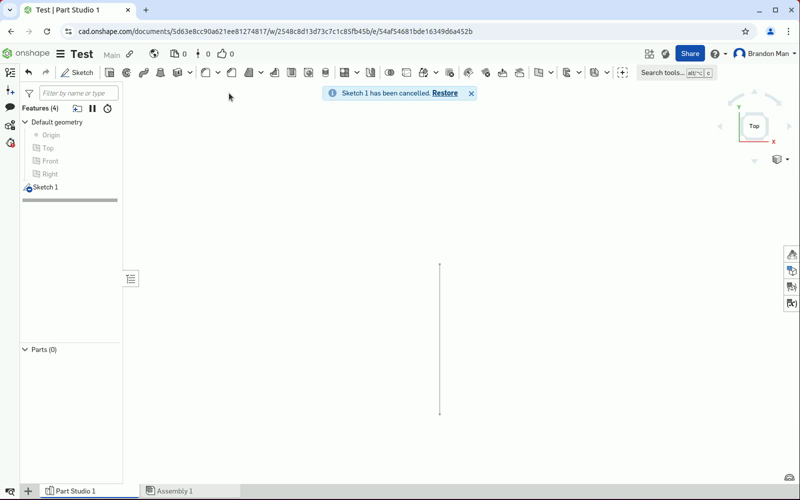
key(shift+s)
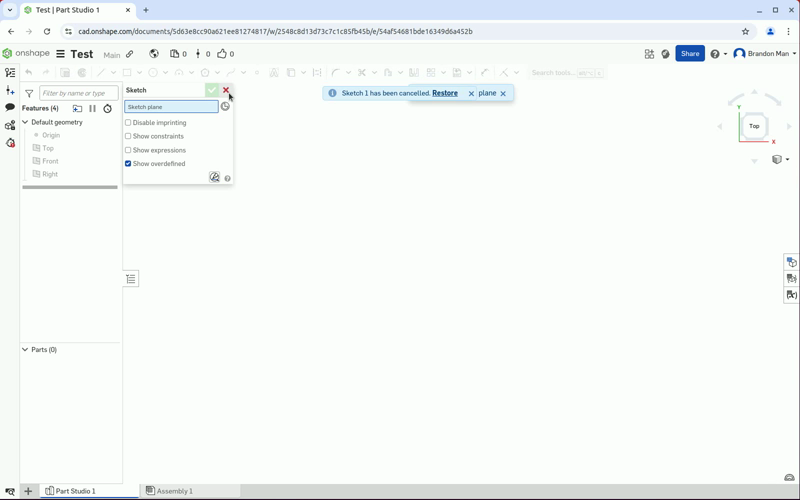
mouse_move(73, 150)
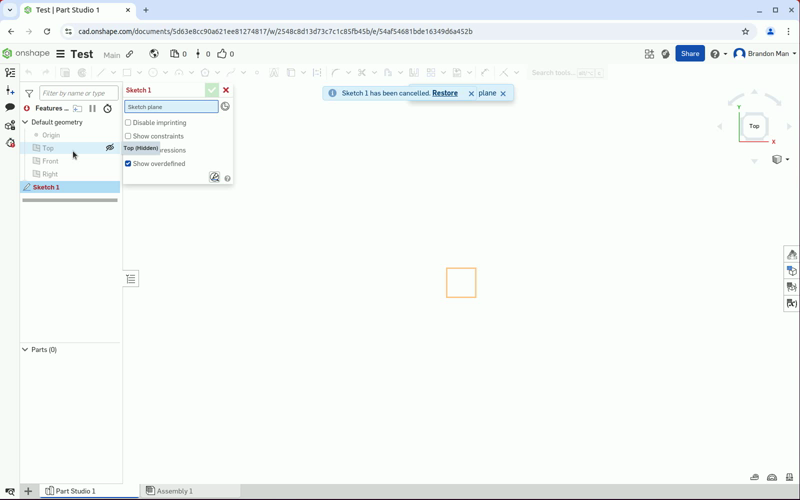
click(73, 150)
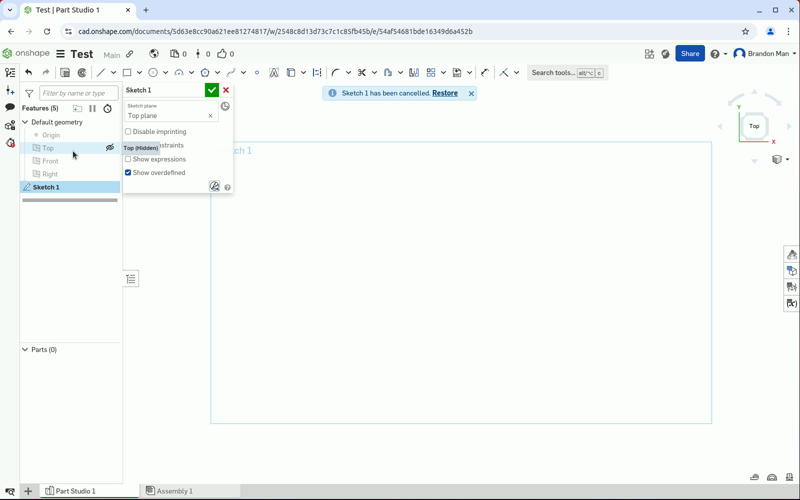
mouse_move(73, 352)
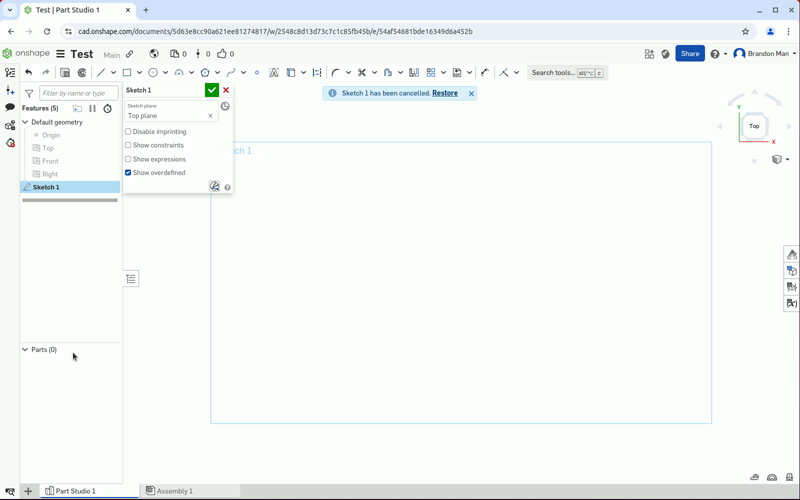
key(y)
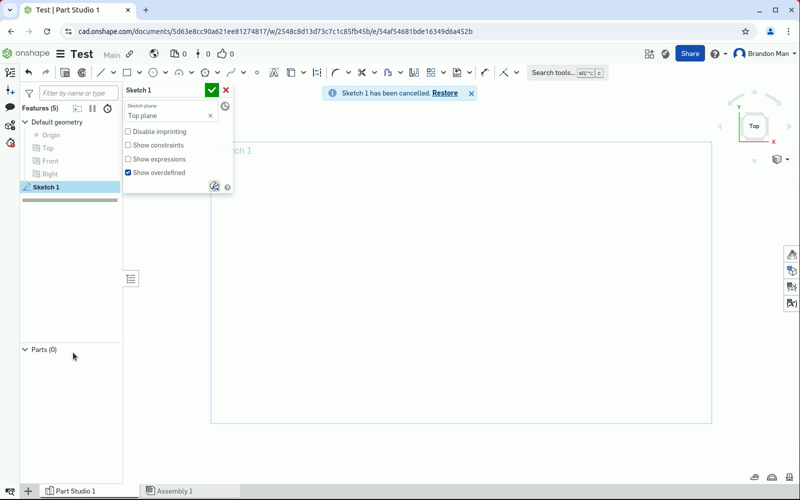
key(c)
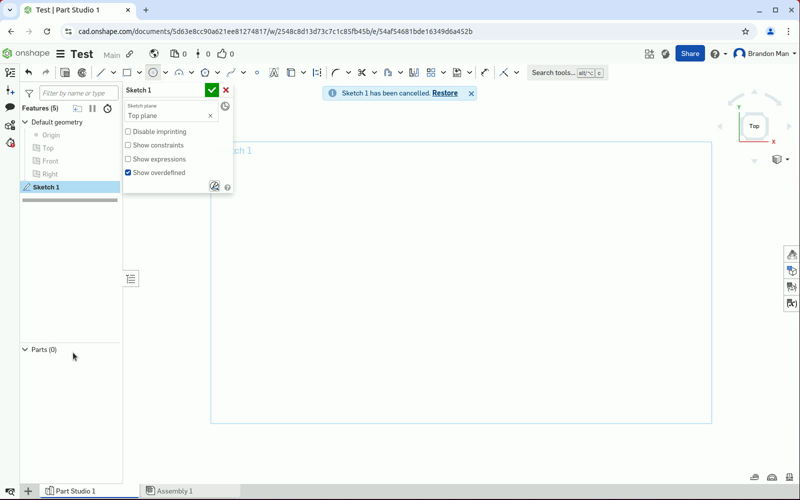
key_down(shift)
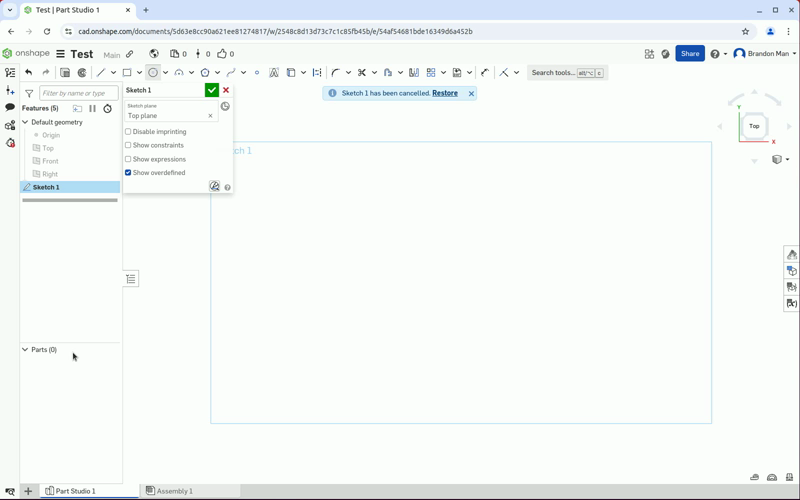
mouse_move(461, 282)
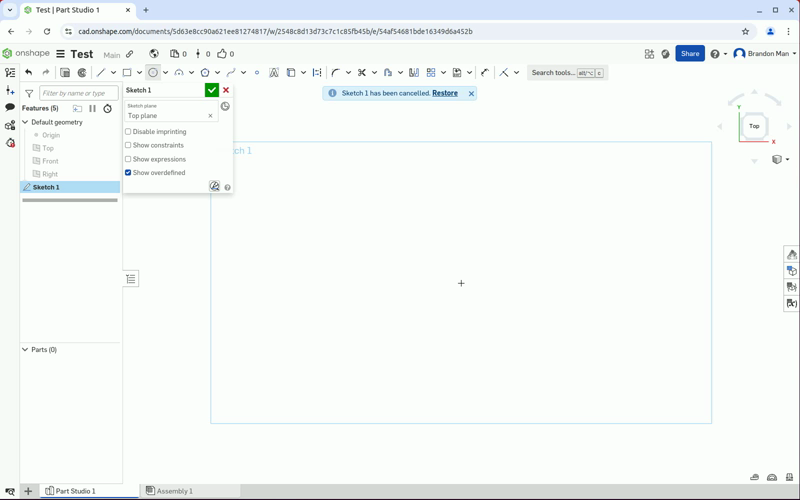
click(461, 282)
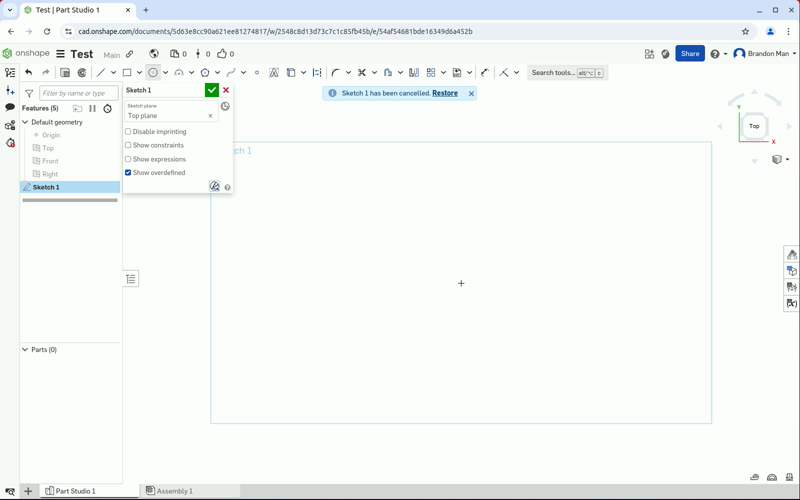
key_up(shift)
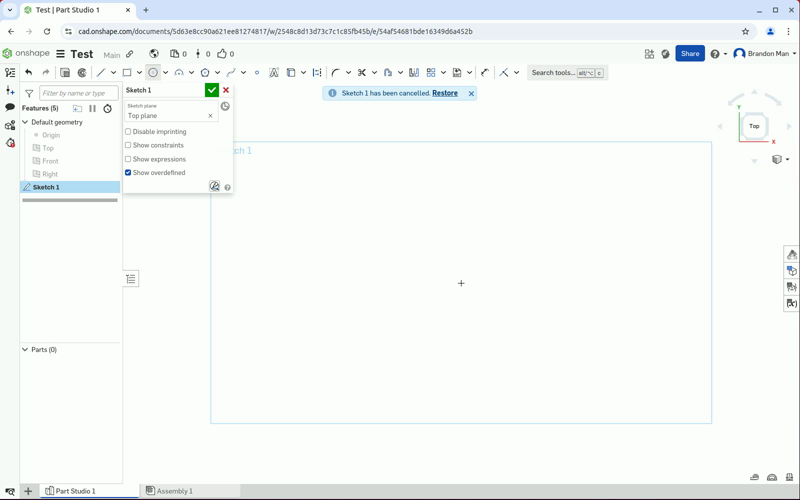
mouse_move(574, 282)
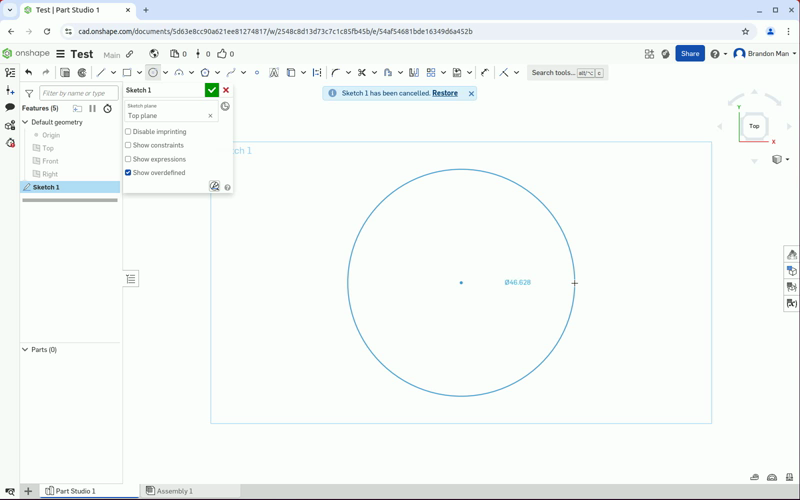
click(574, 282)
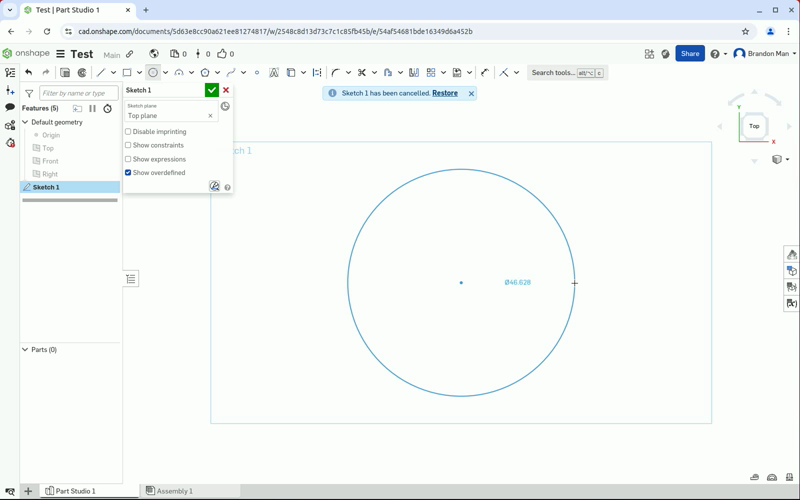
key(esc)
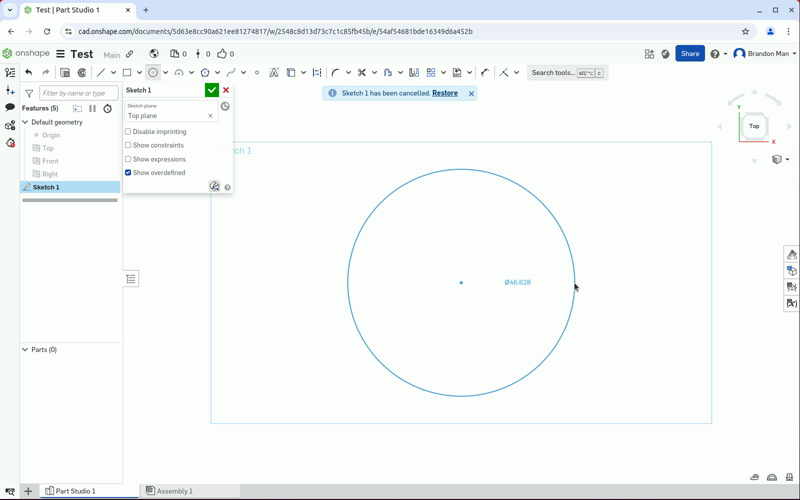
mouse_move(499, 209)
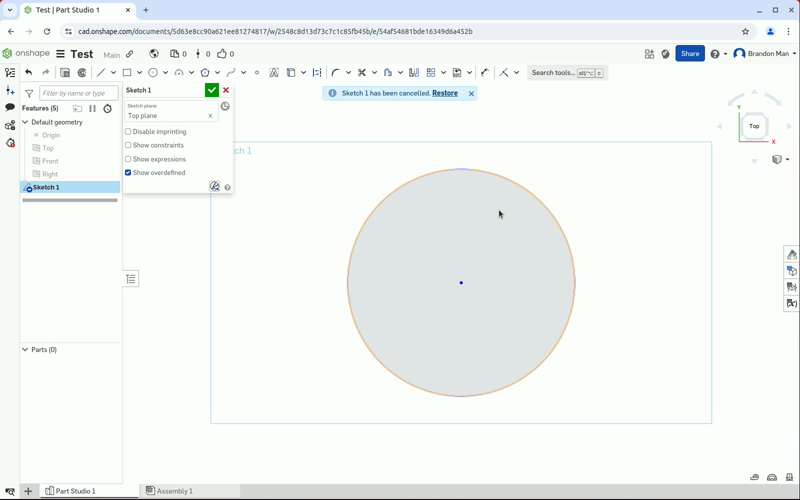
click(499, 209)
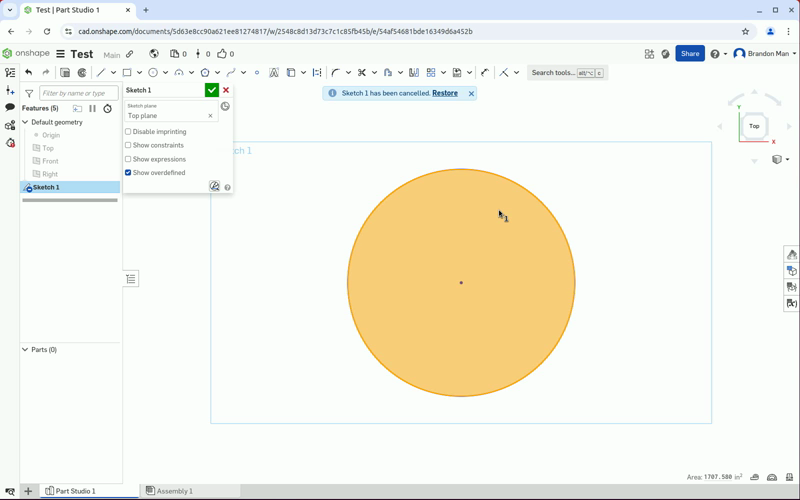
mouse_move(73, 352)
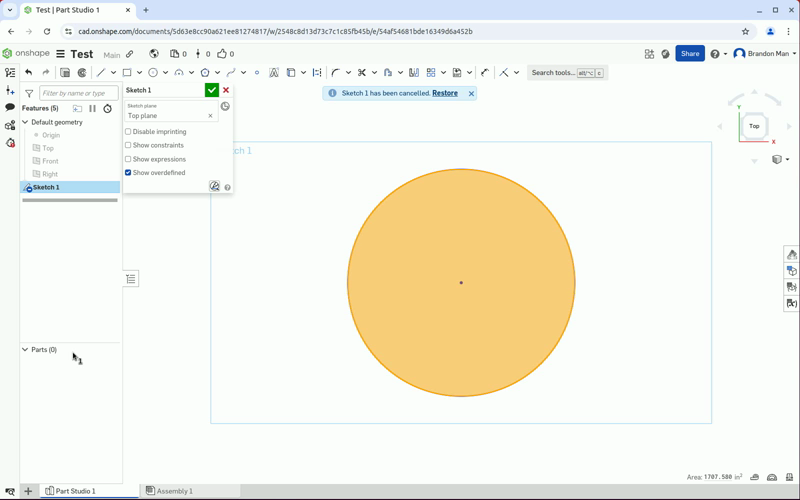
key(shift+y)
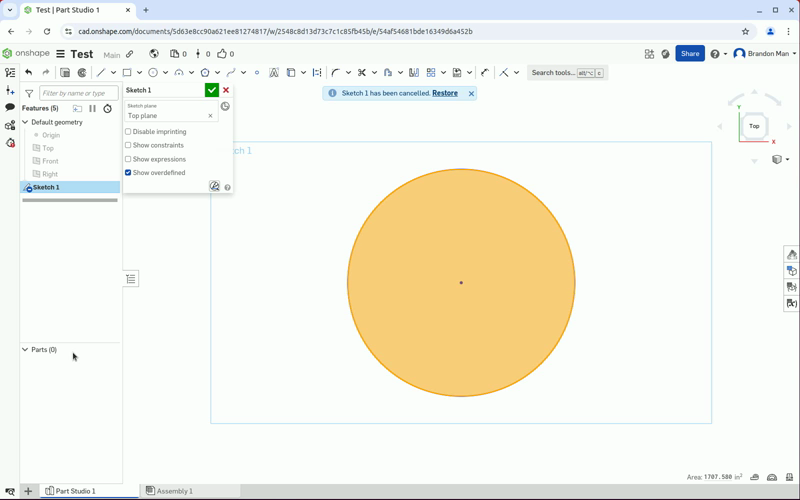
key(shift+e)
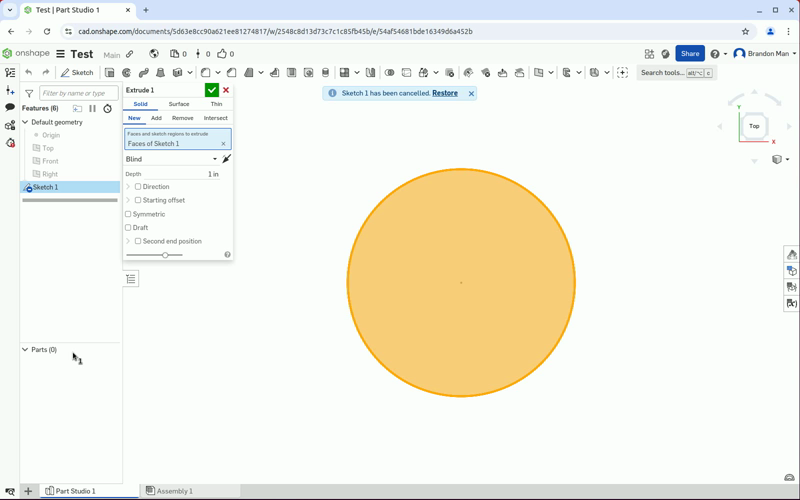
mouse_move(143, 106)
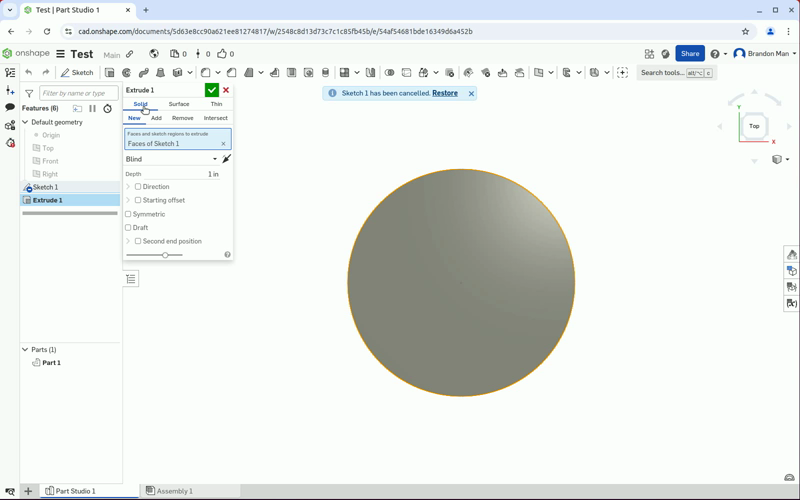
click(143, 106)
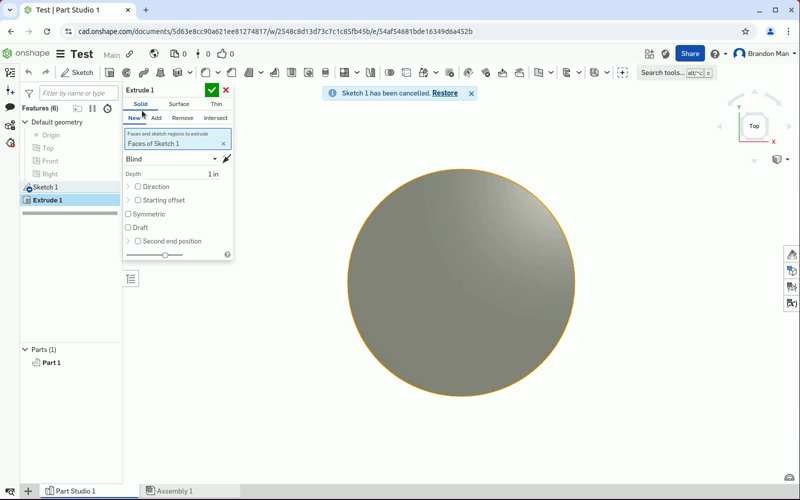
mouse_move(137, 120)
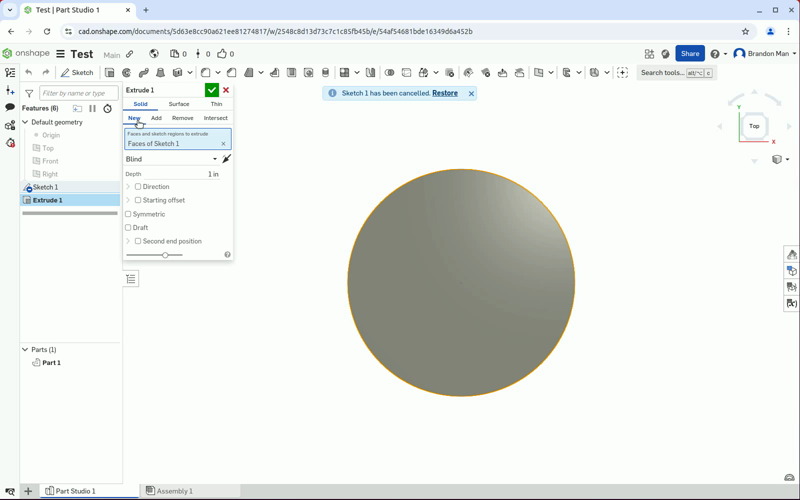
click(137, 120)
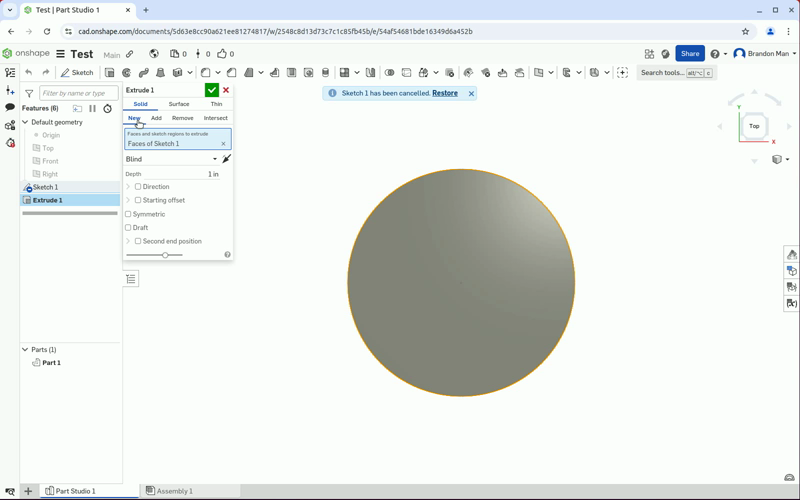
key(tab, 4)
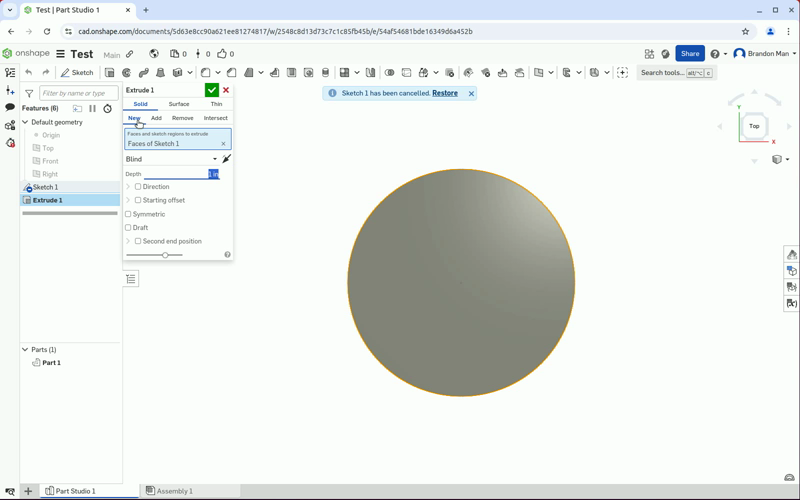
text(11.554)
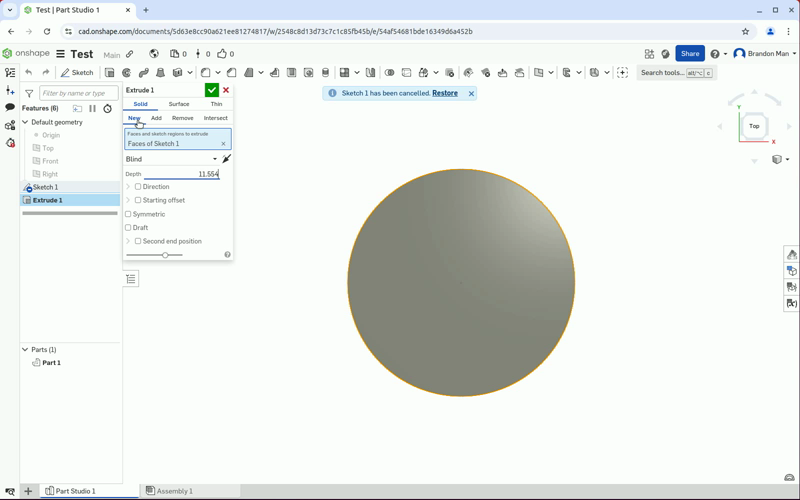
key(enter)
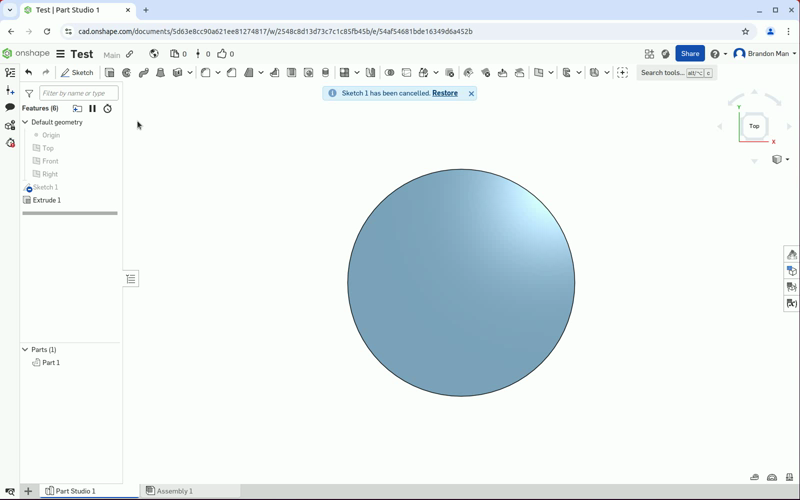
key(shift+h)
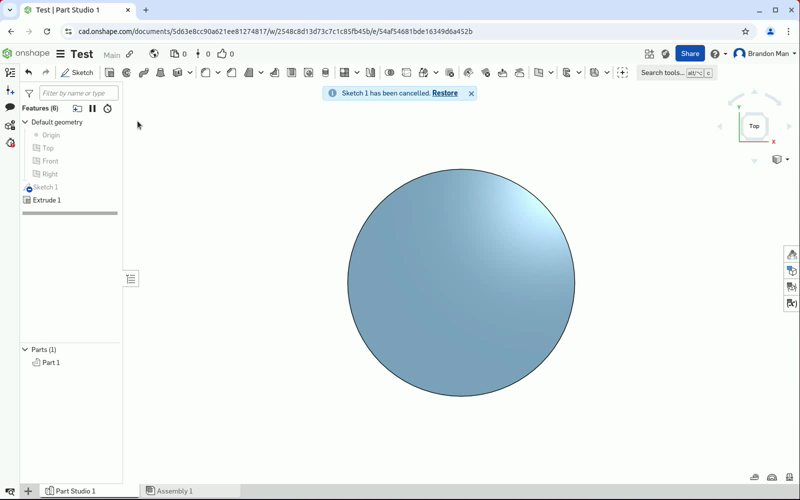
key(shift+h)
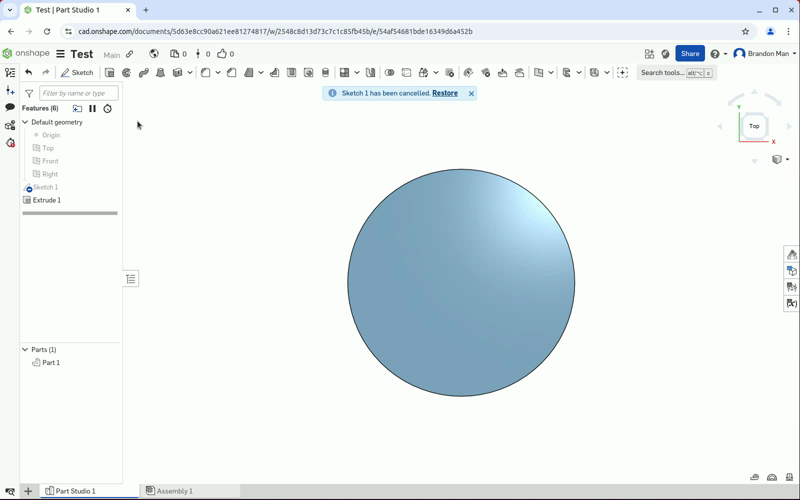
mouse_move(73, 189)
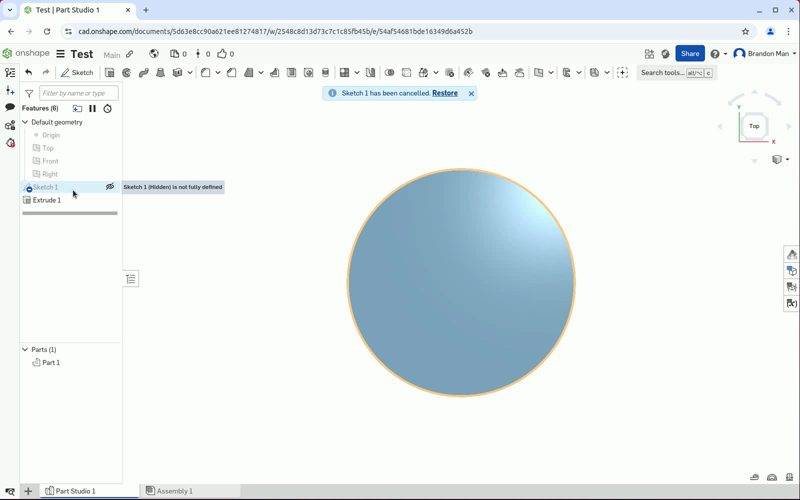
click(73, 189)
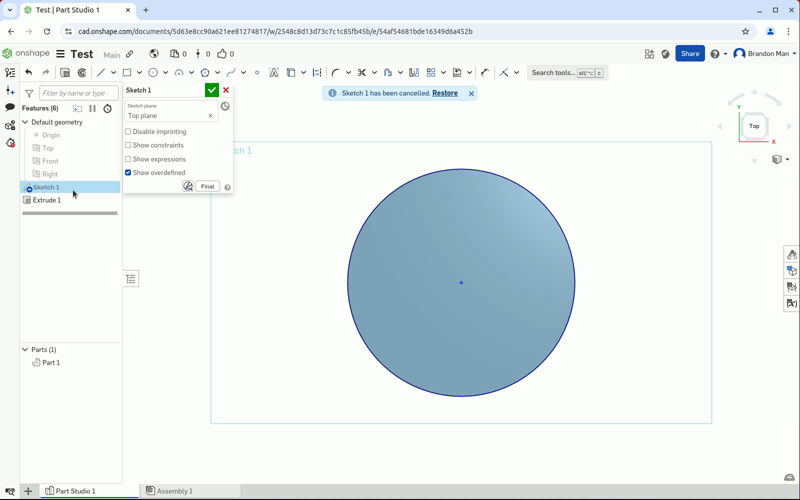
mouse_move(229, 92)
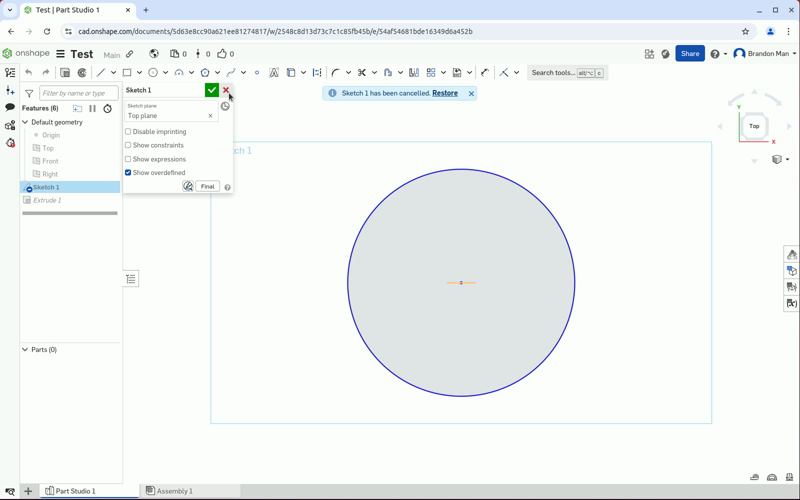
click(229, 92)
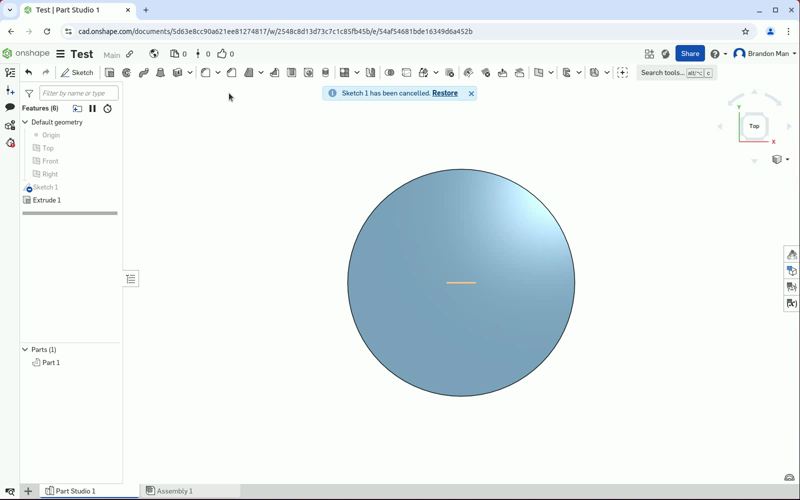
mouse_move(541, 75)
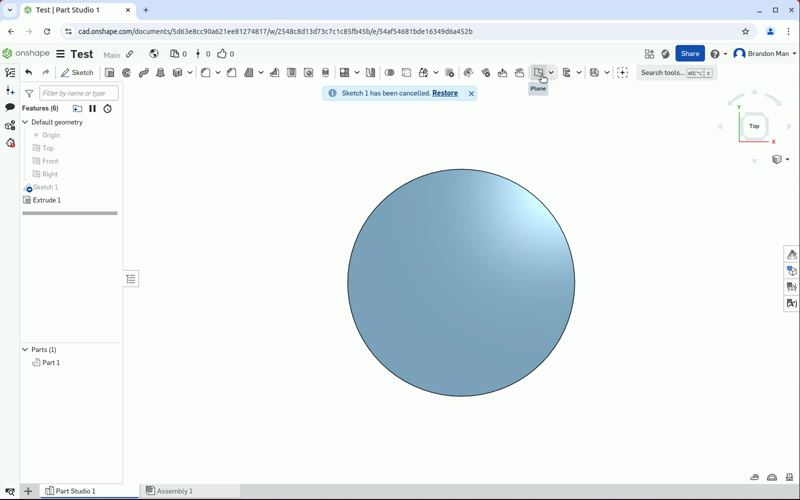
click(541, 75)
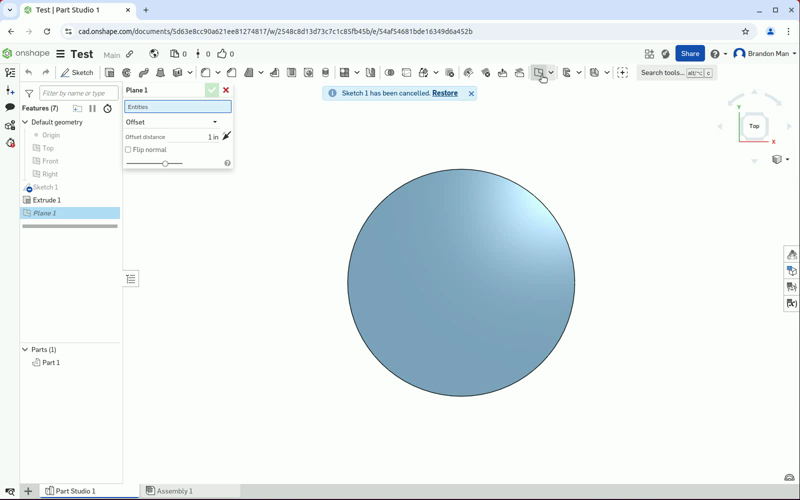
mouse_move(73, 150)
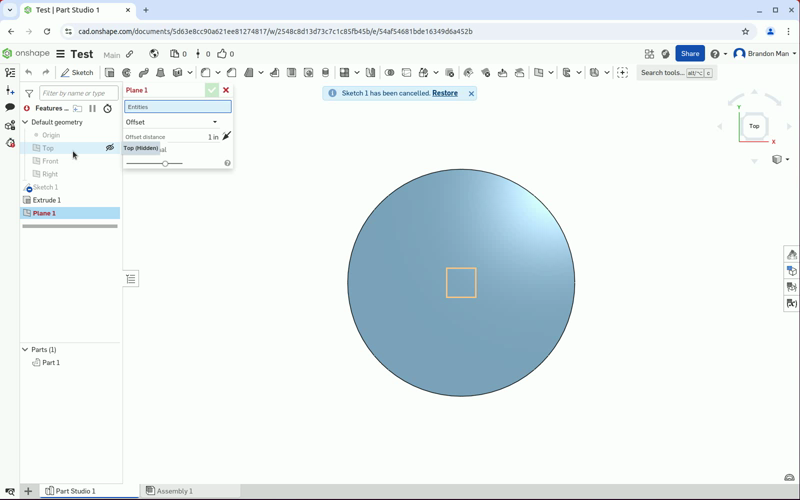
click(73, 150)
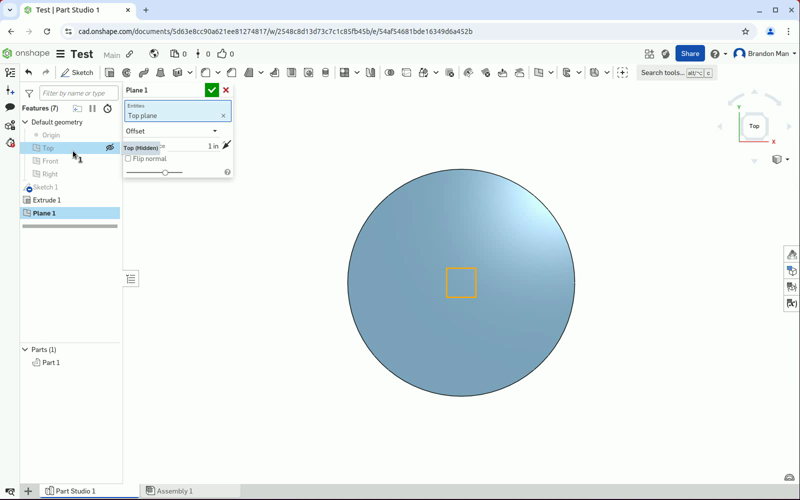
key(tab, 2)
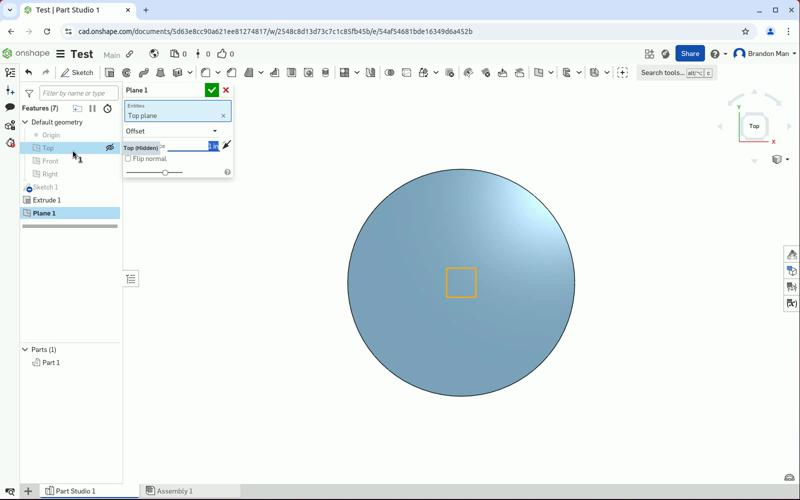
text(11.554)
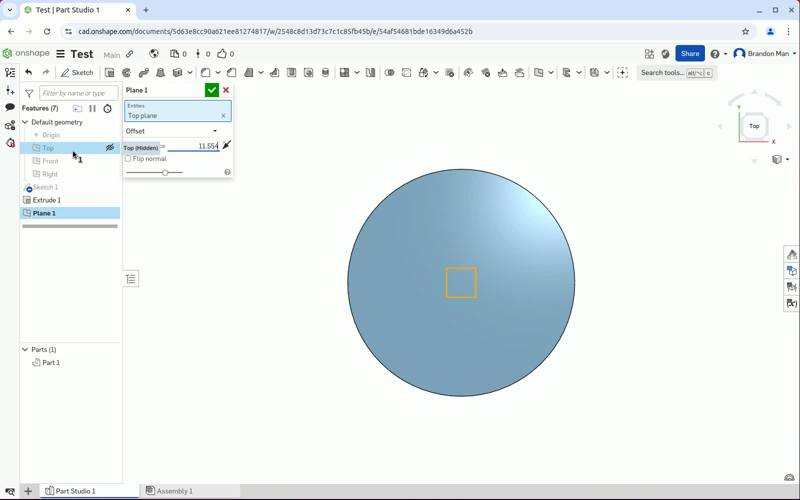
key(enter, 2)
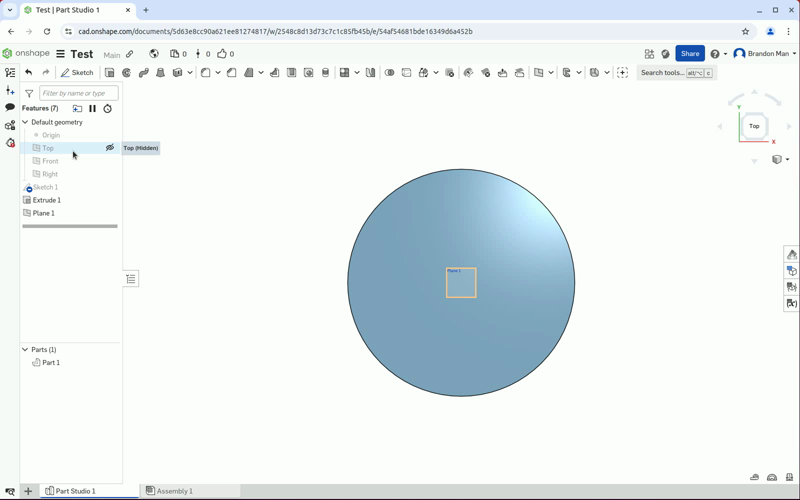
key(shift+s)
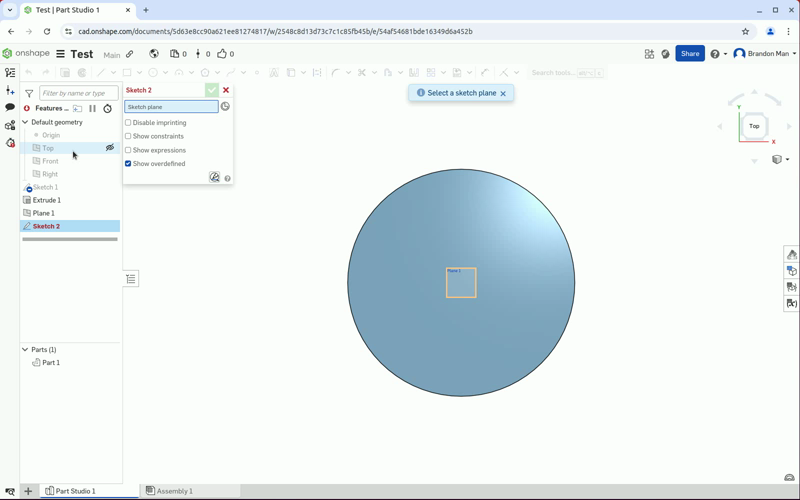
mouse_move(73, 215)
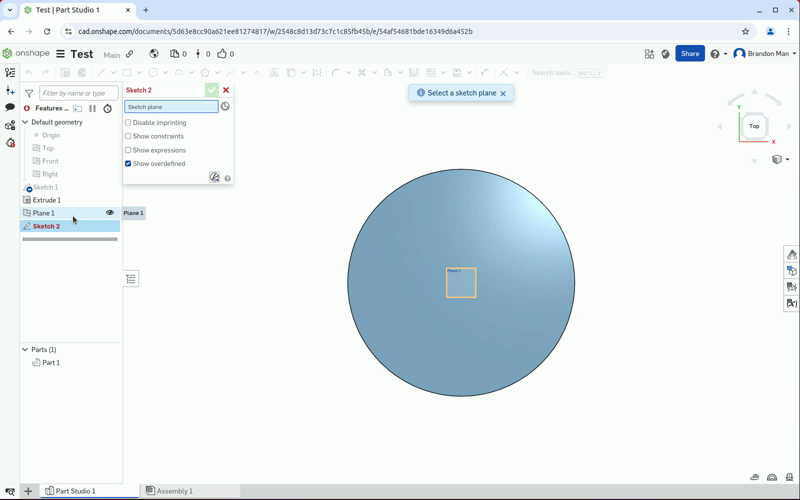
click(73, 215)
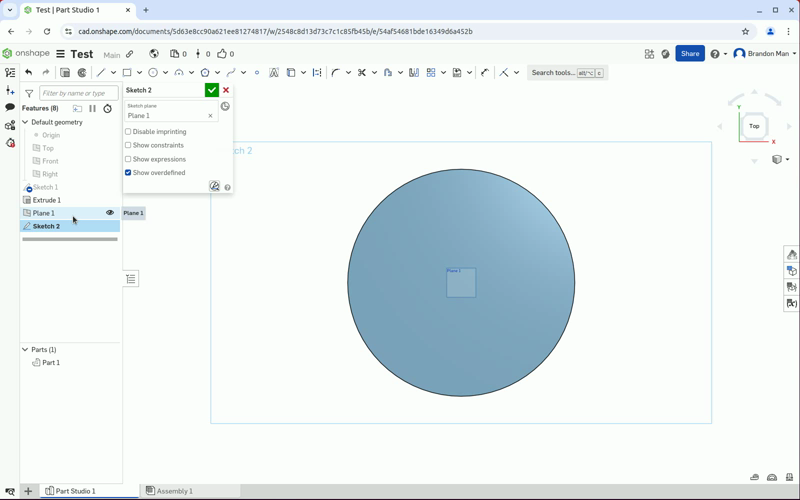
mouse_move(73, 352)
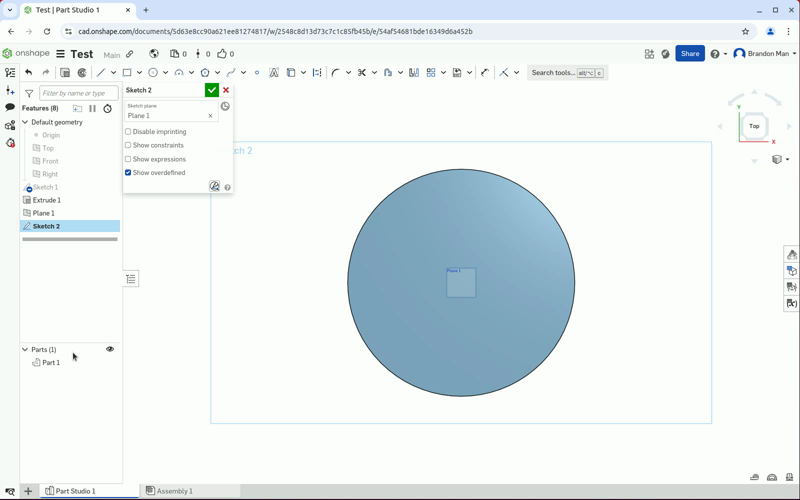
key(y)
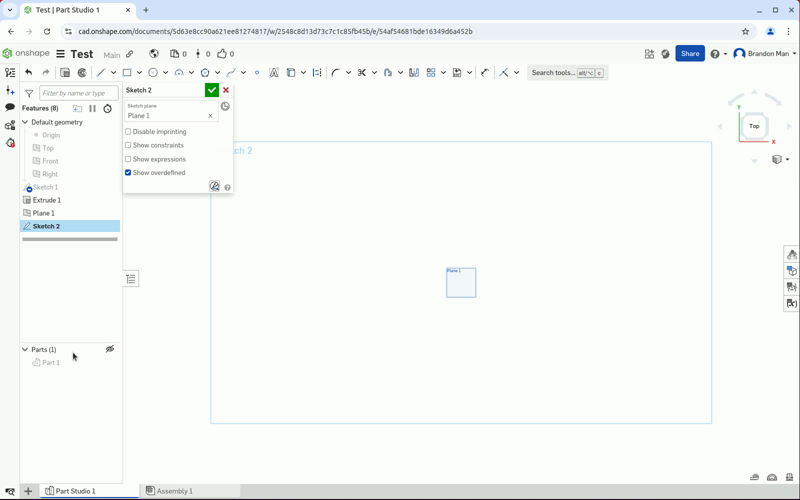
key(c)
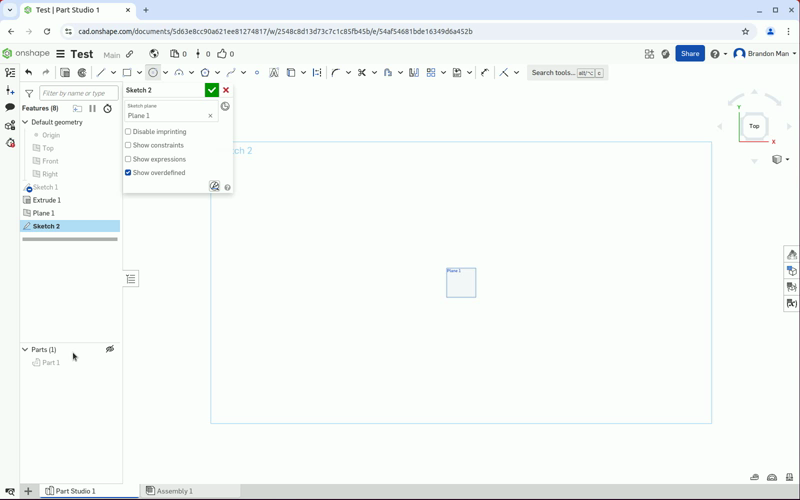
key_down(shift)
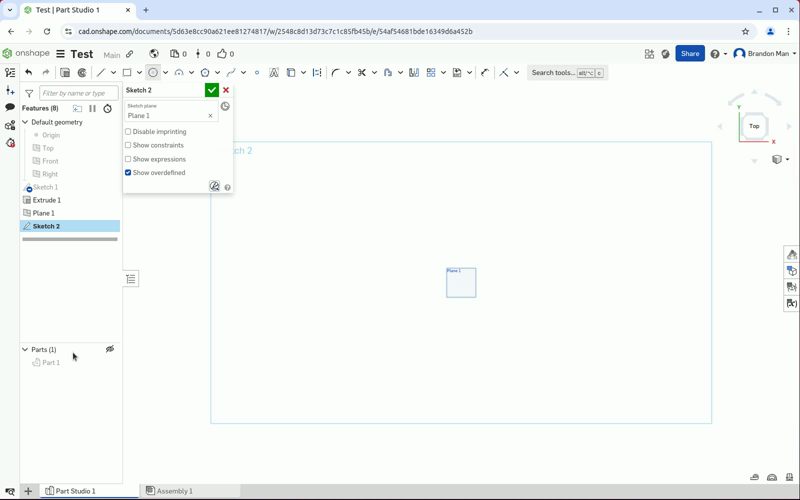
mouse_move(461, 282)
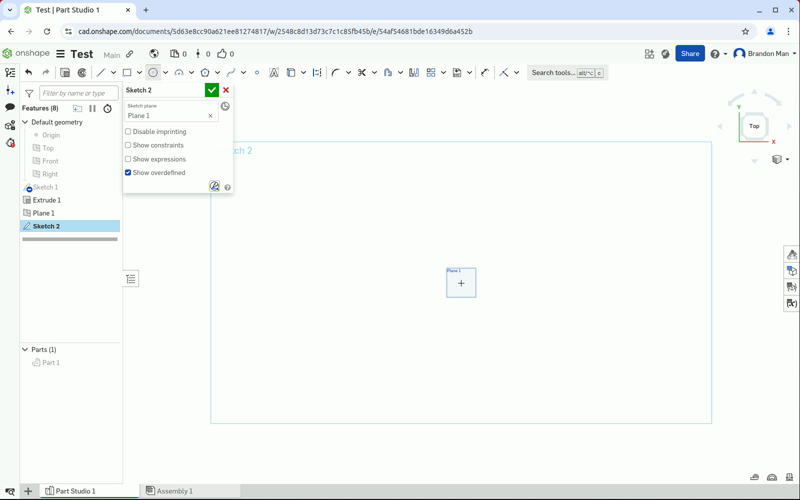
click(461, 282)
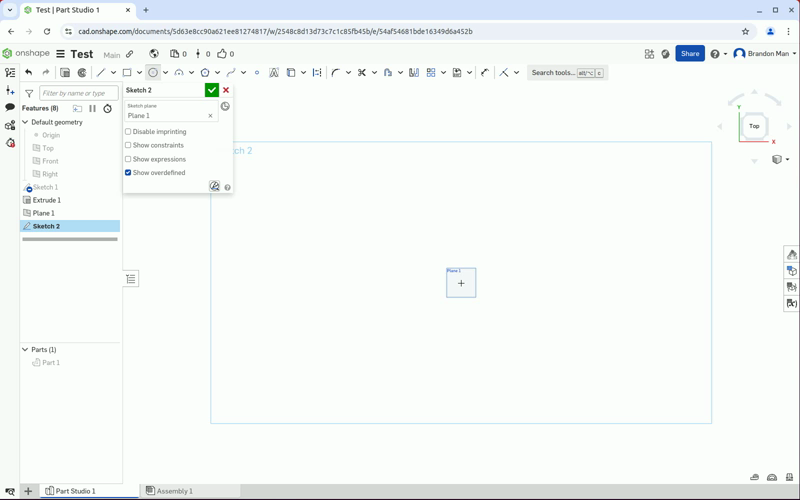
key_up(shift)
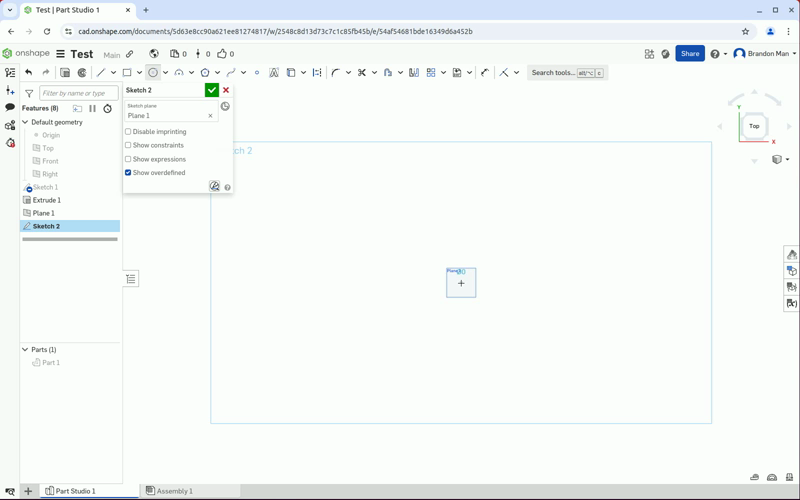
mouse_move(518, 282)
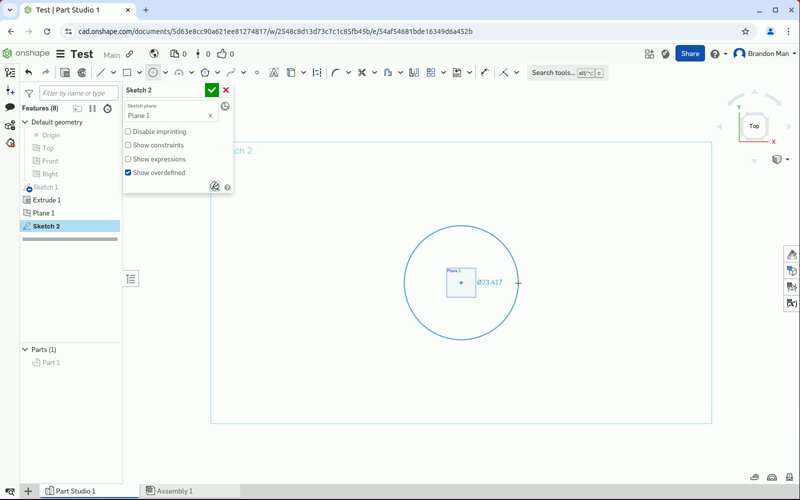
click(518, 282)
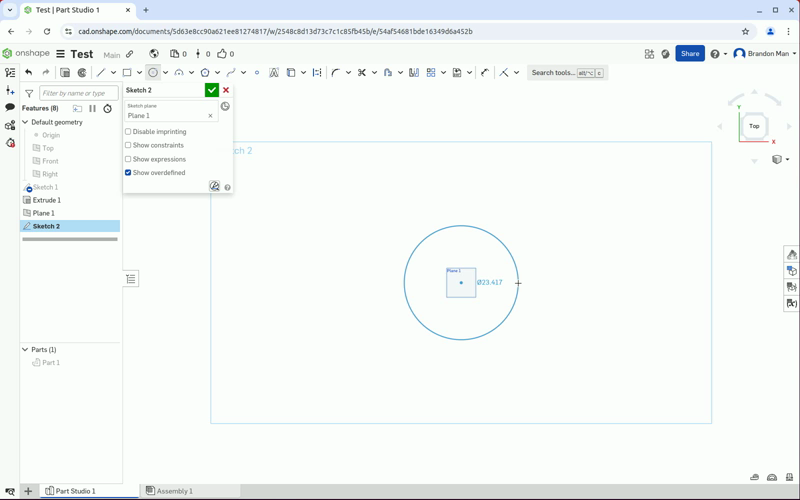
key(esc)
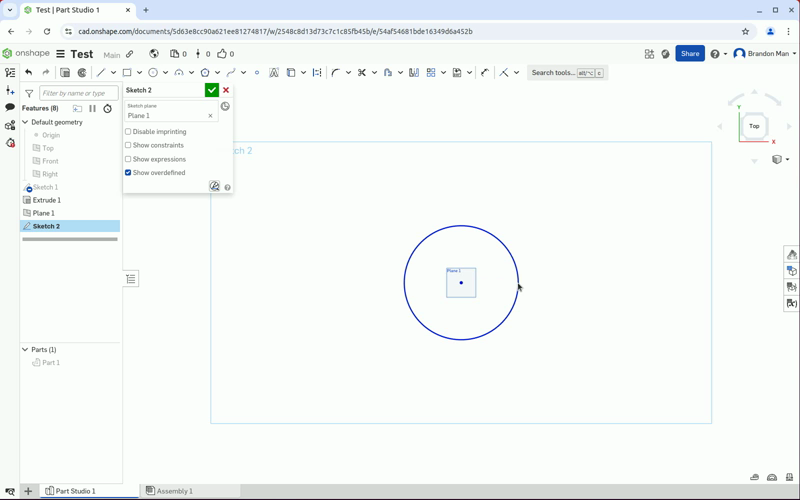
mouse_move(481, 280)
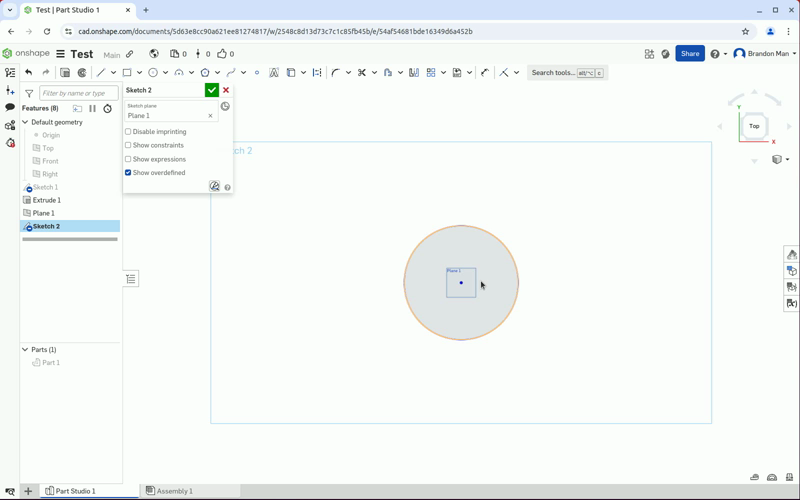
click(481, 280)
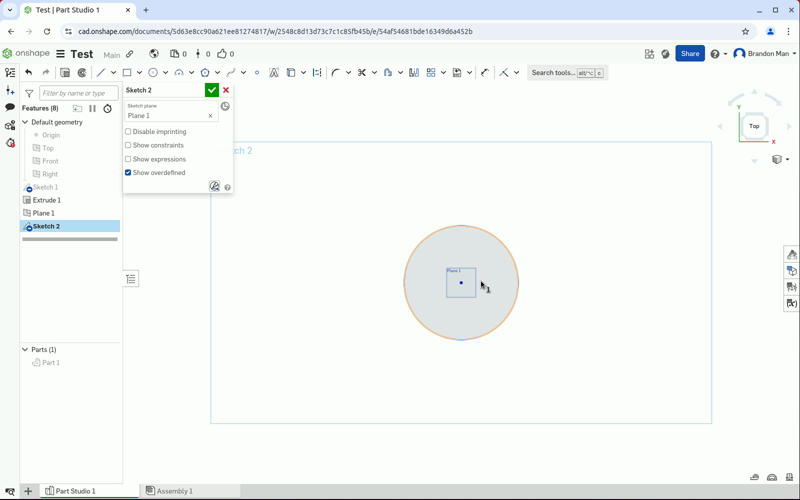
mouse_move(73, 352)
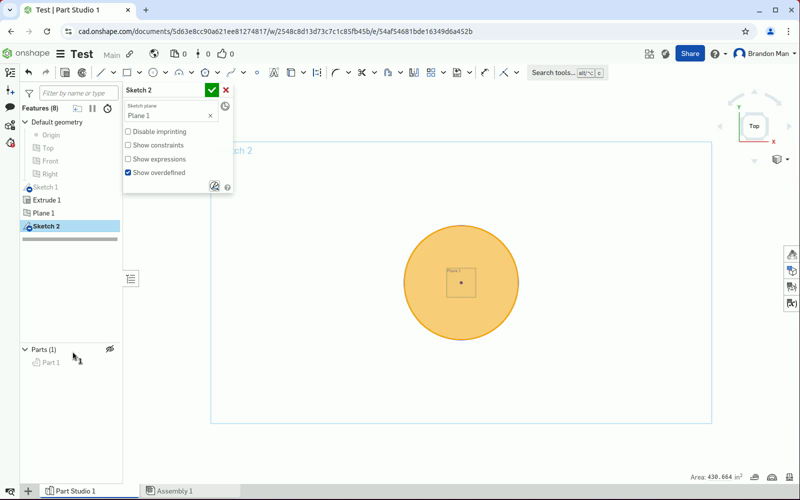
key(shift+y)
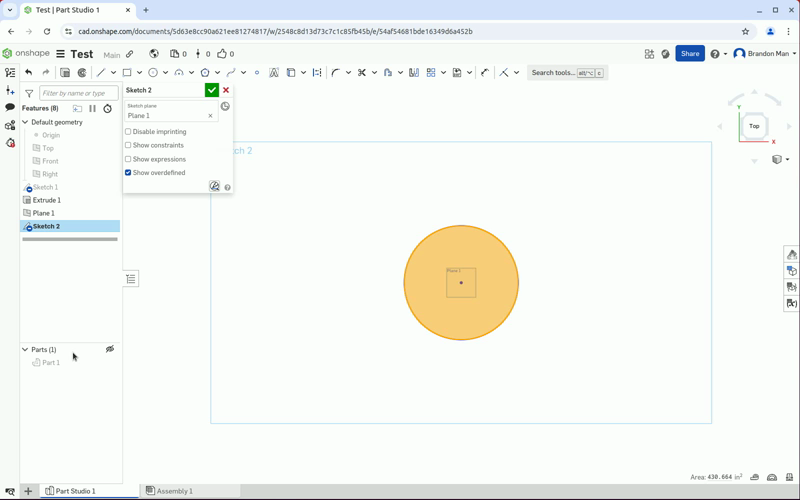
key(shift+e)
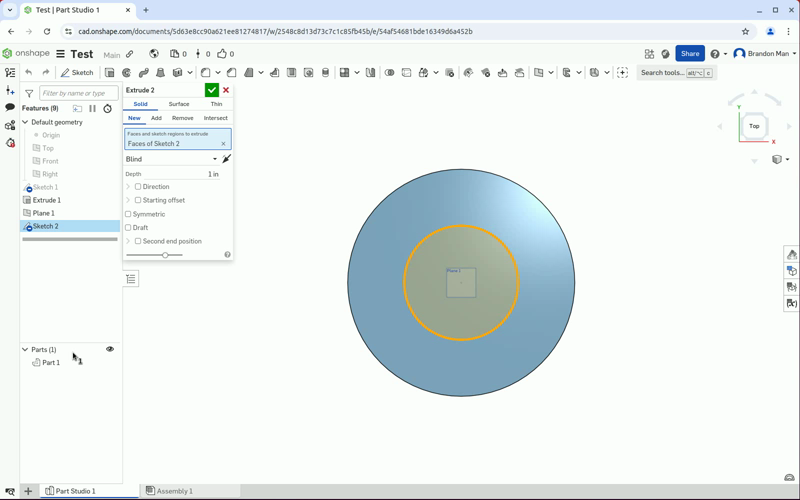
mouse_move(143, 106)
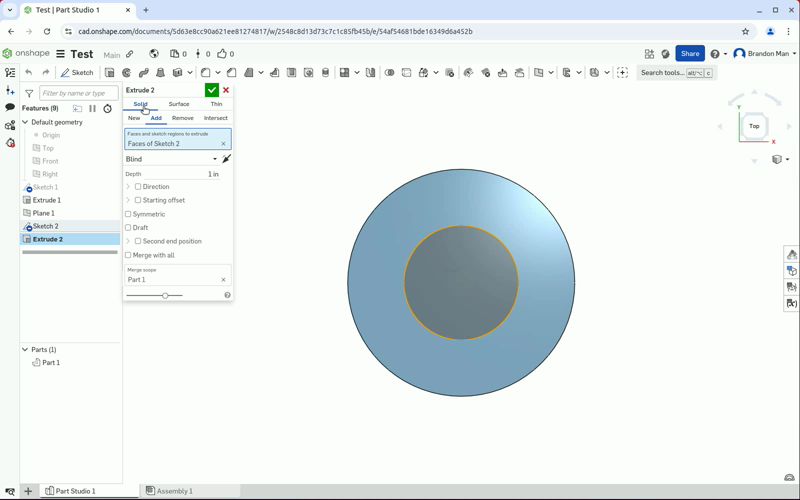
click(143, 106)
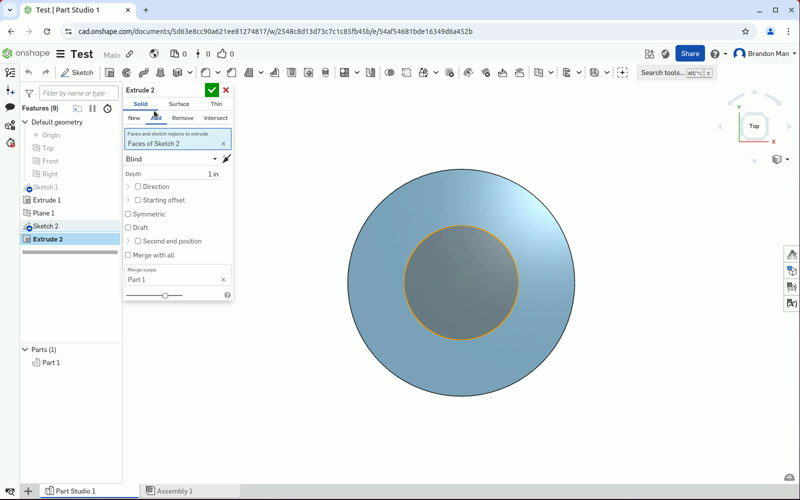
mouse_move(186, 120)
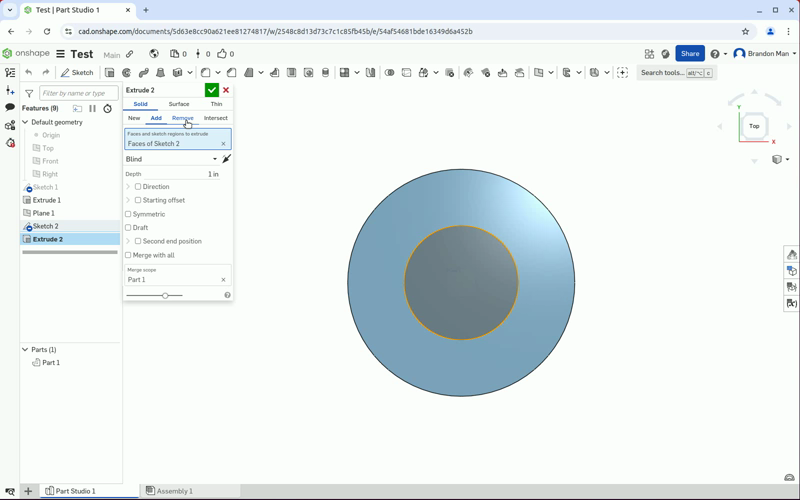
click(186, 120)
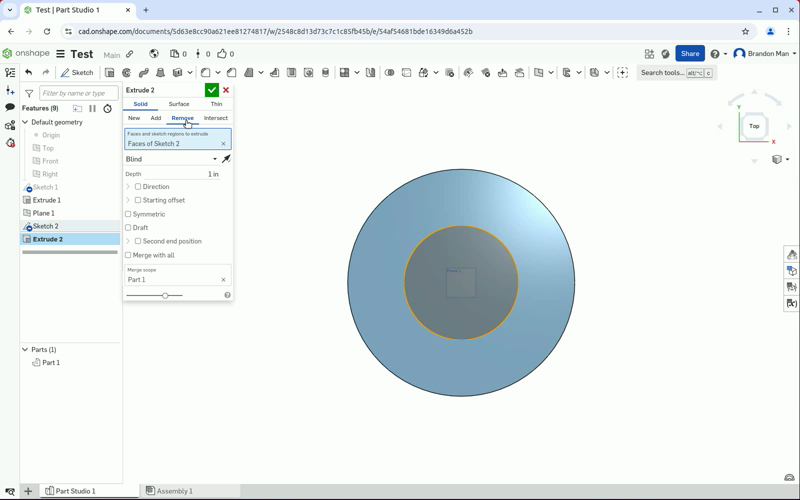
key(tab, 4)
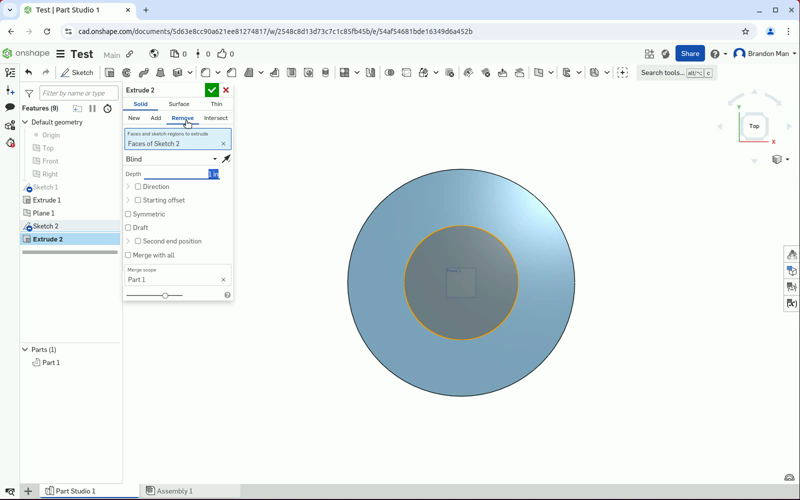
text(11.554)
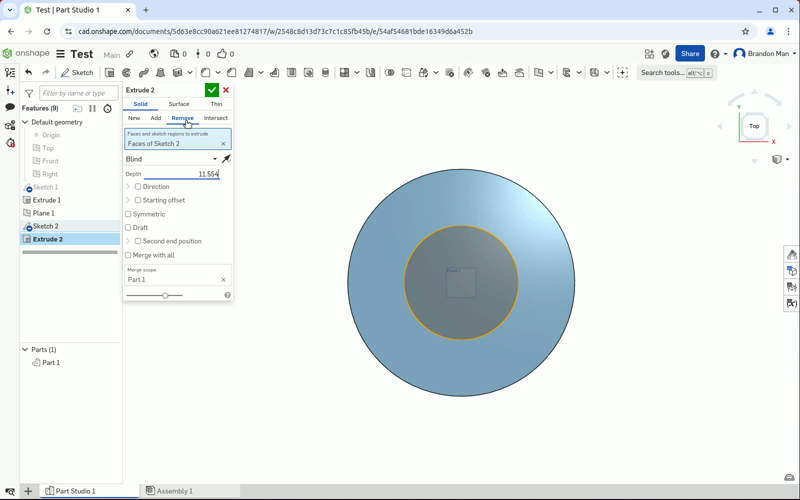
key(tab, 6)
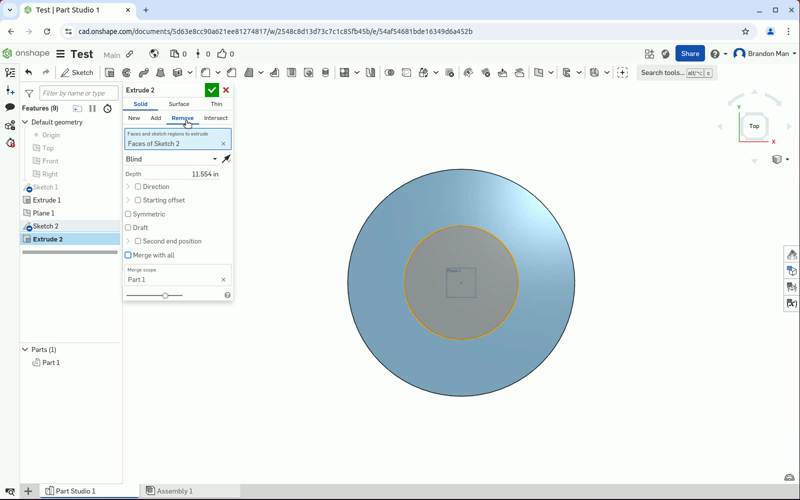
key(space)
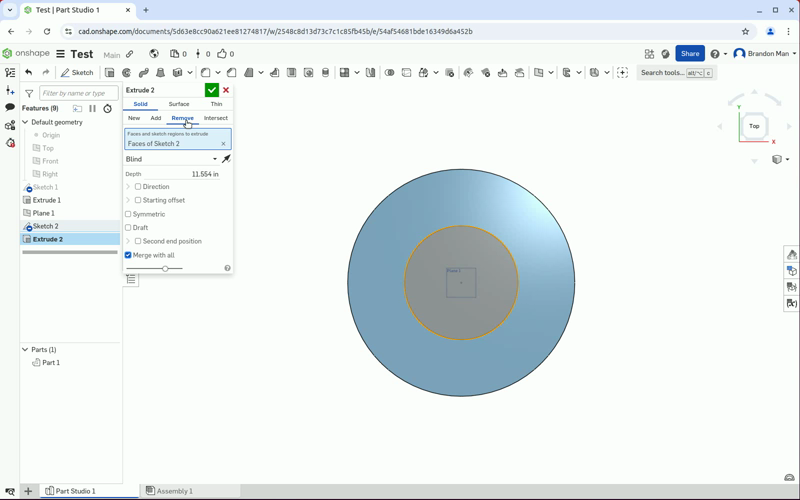
key(enter)
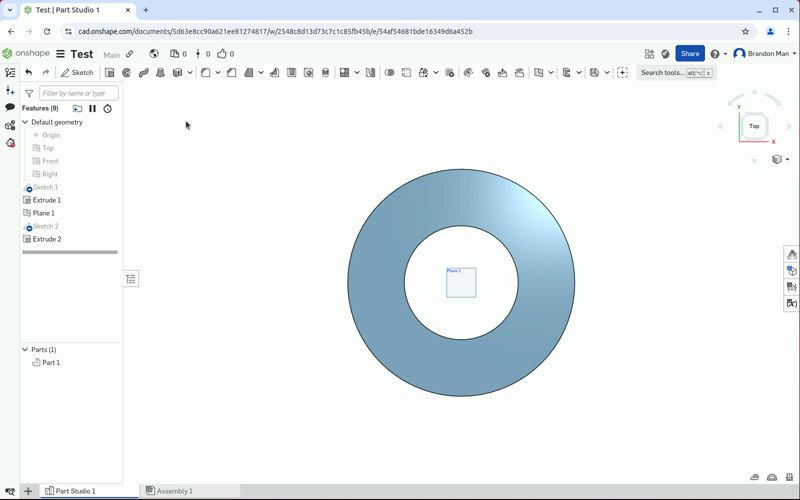
key(shift+h)
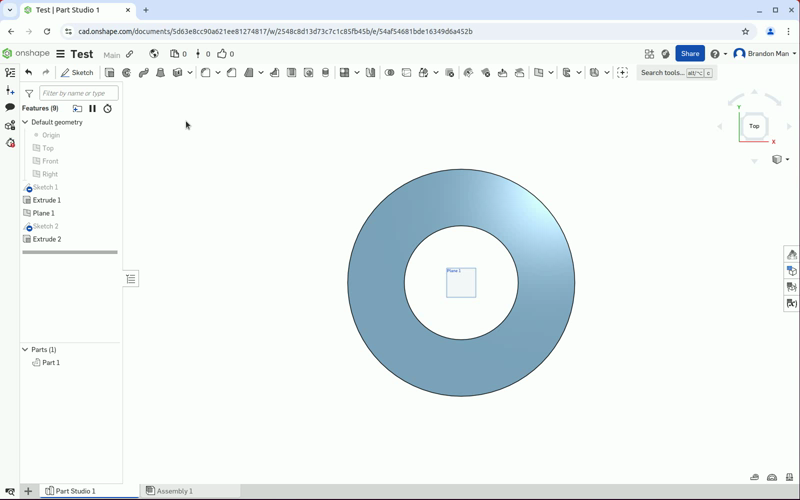
key(shift+h)
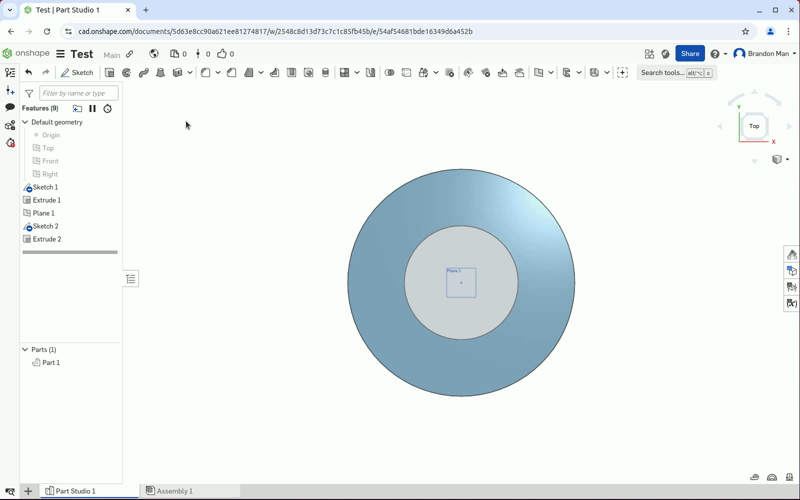
key(shift+7)
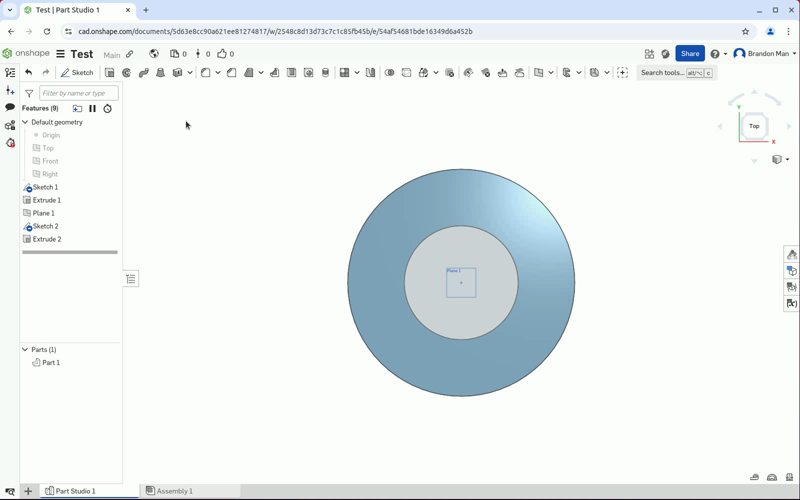
key(up, 3)
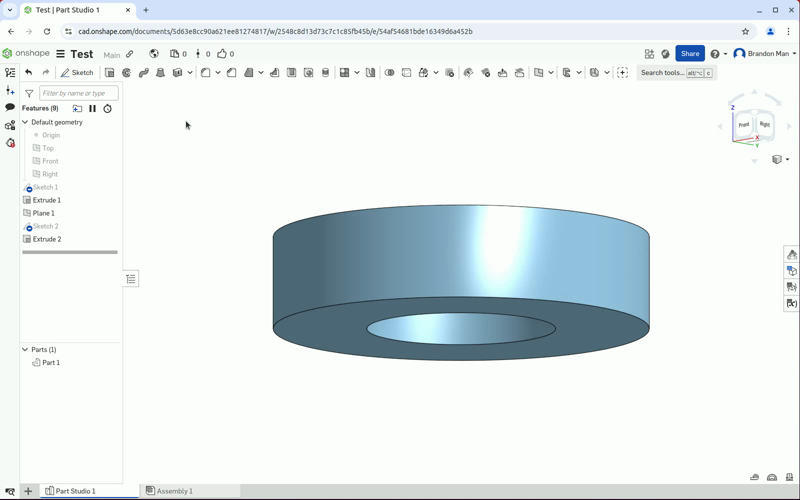
key(left, 3)
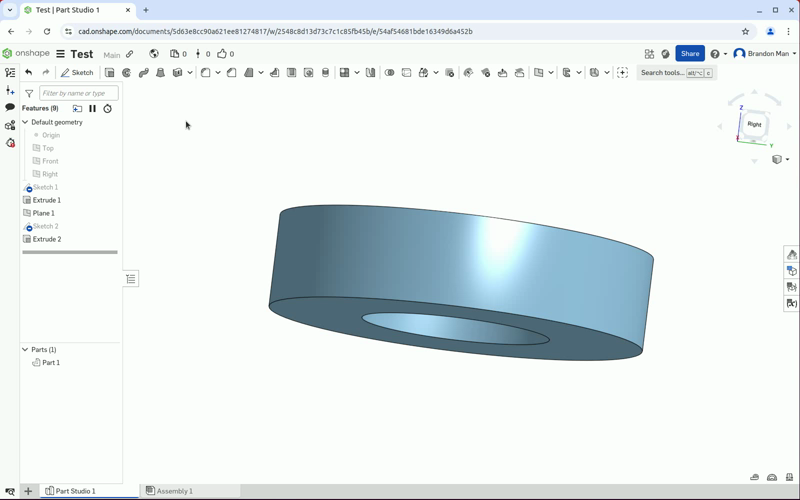
key(right, 3)
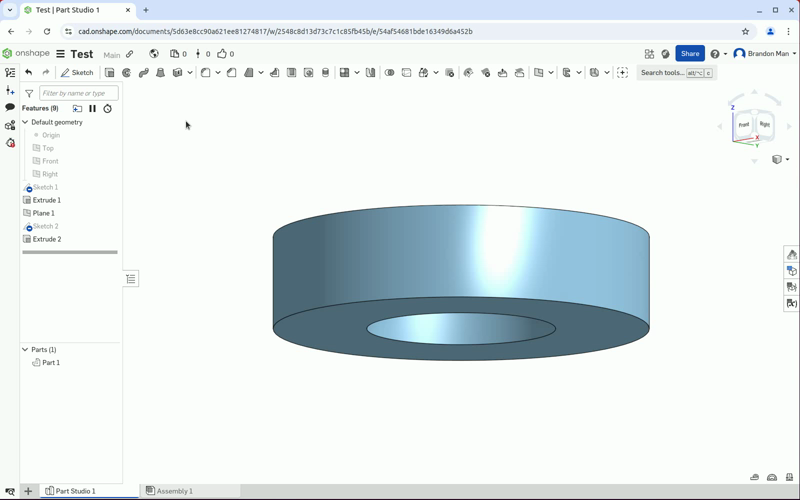
key(down, 3)
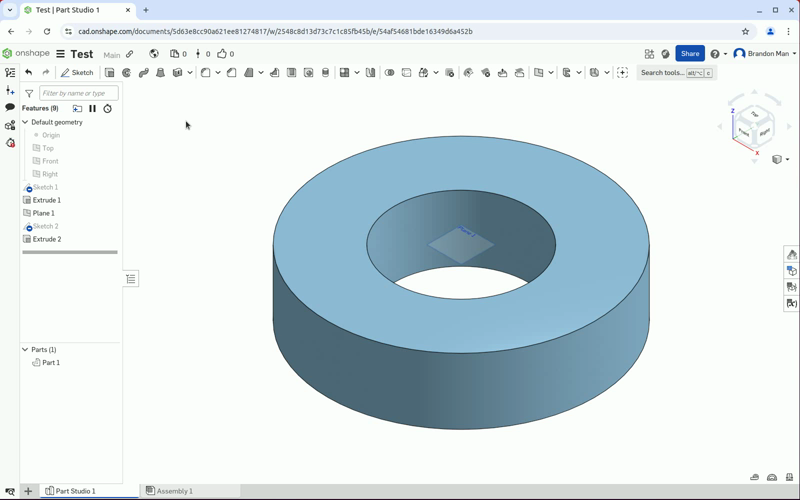
mouse_move(73, 189)
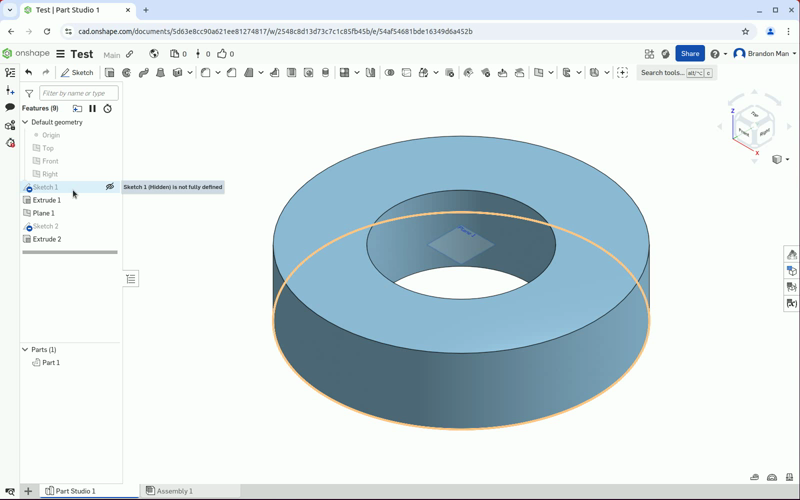
click(73, 189)